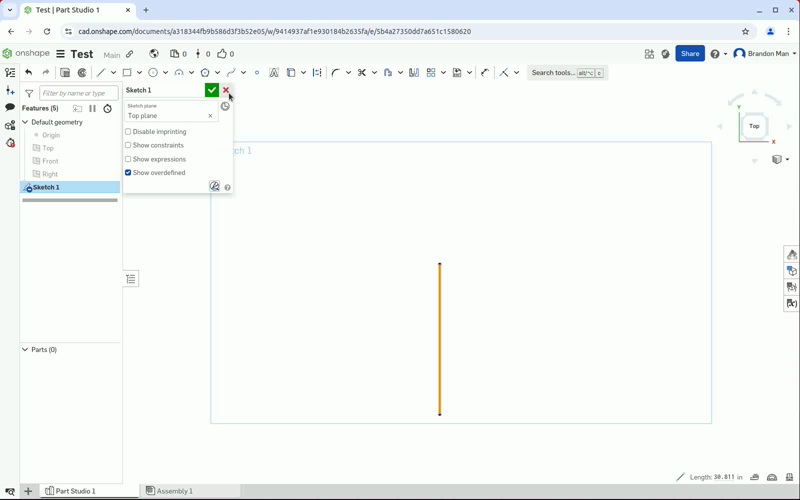
key(shift+h)
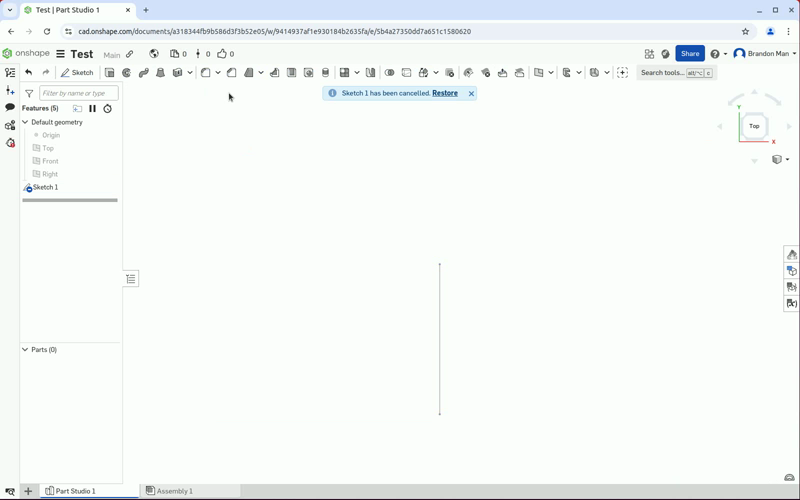
key(shift+s)
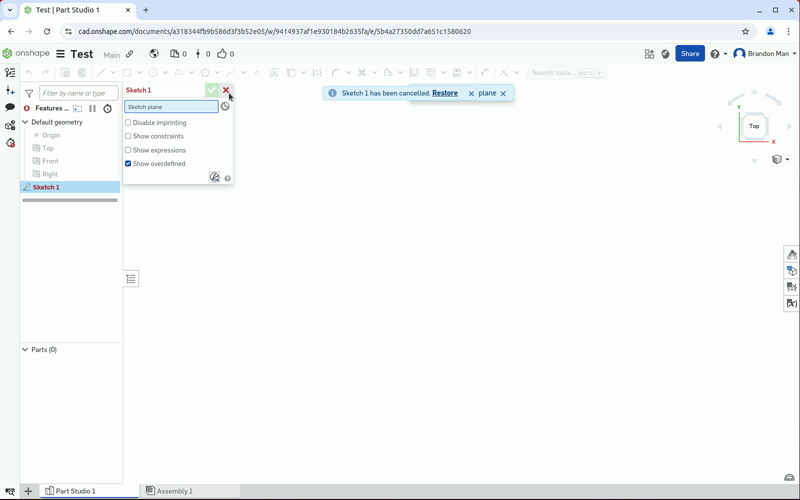
mouse_move(73, 150)
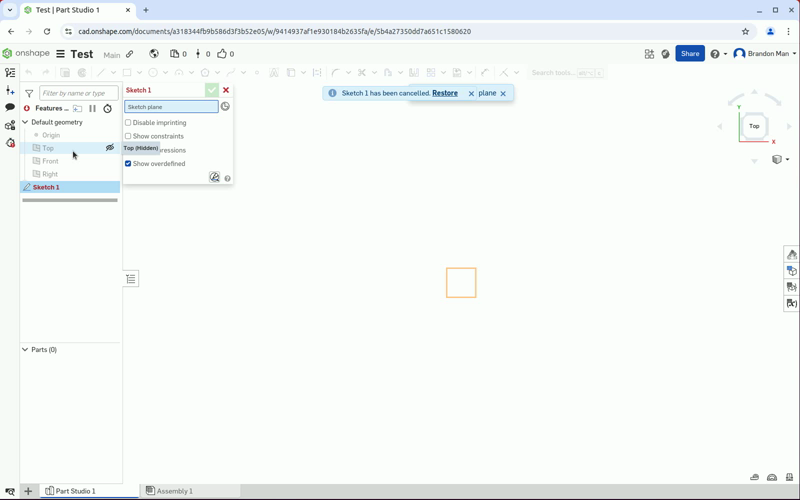
click(73, 150)
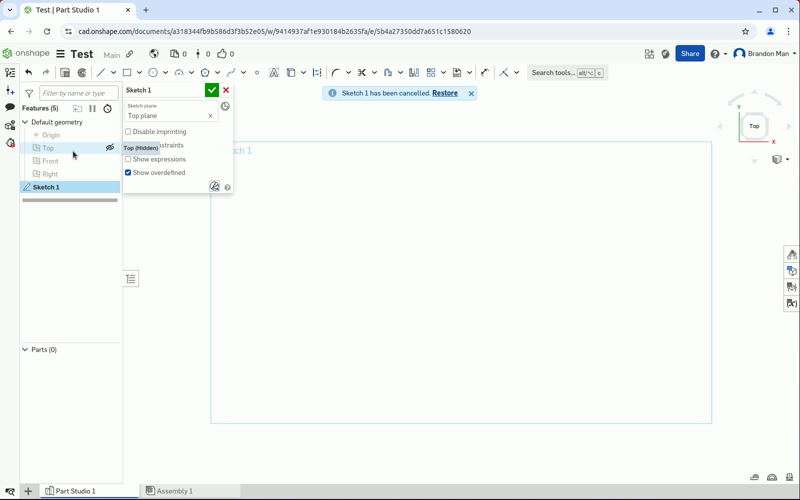
mouse_move(73, 352)
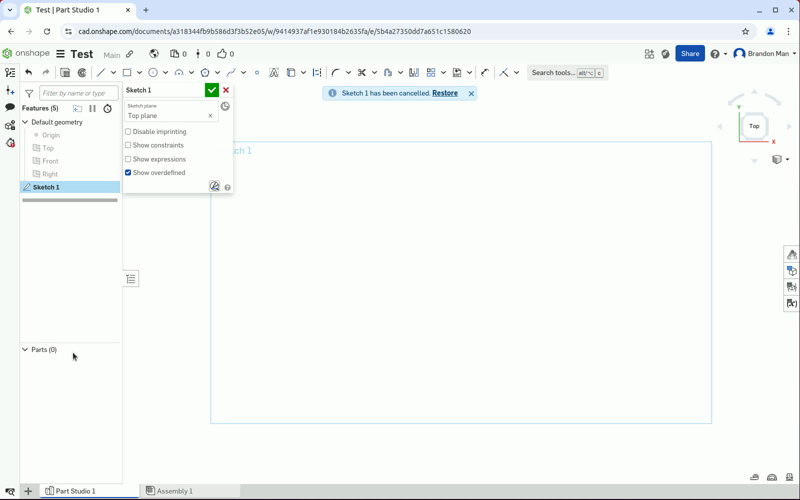
key(y)
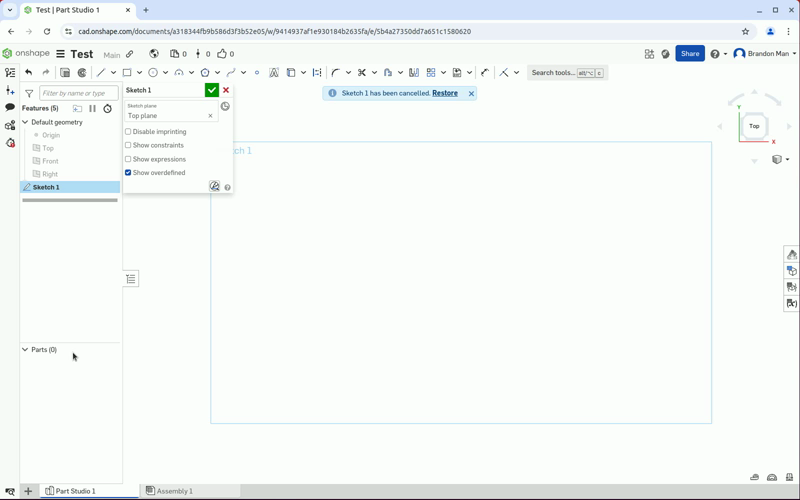
key(c)
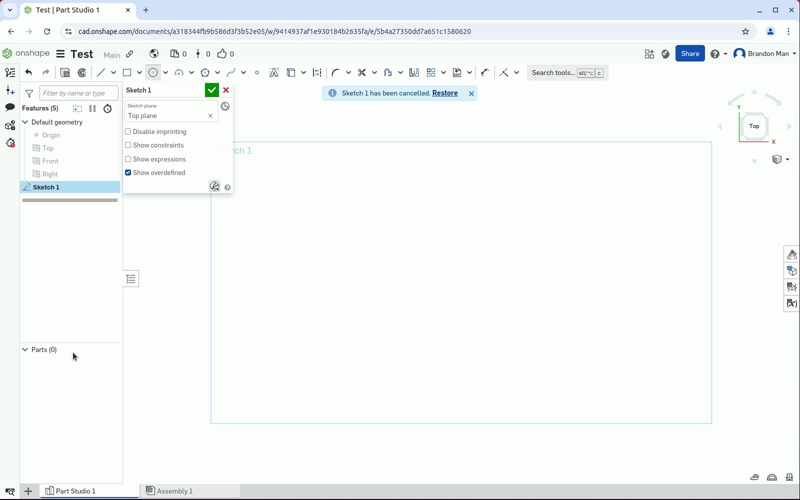
key_down(shift)
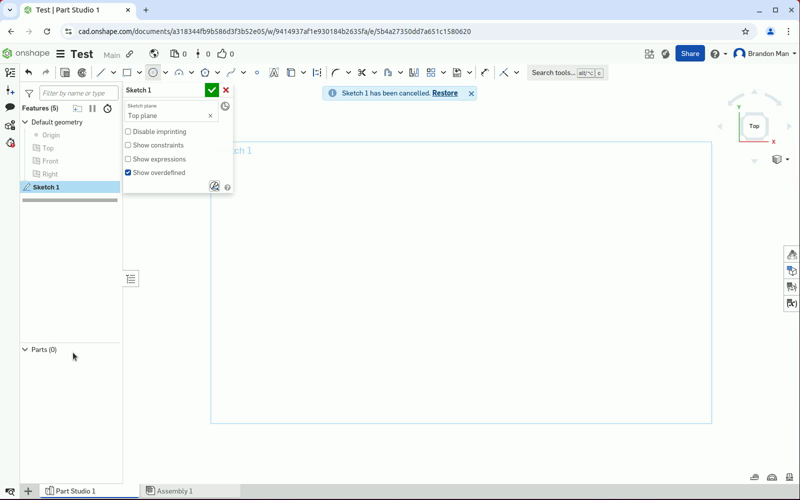
mouse_move(461, 282)
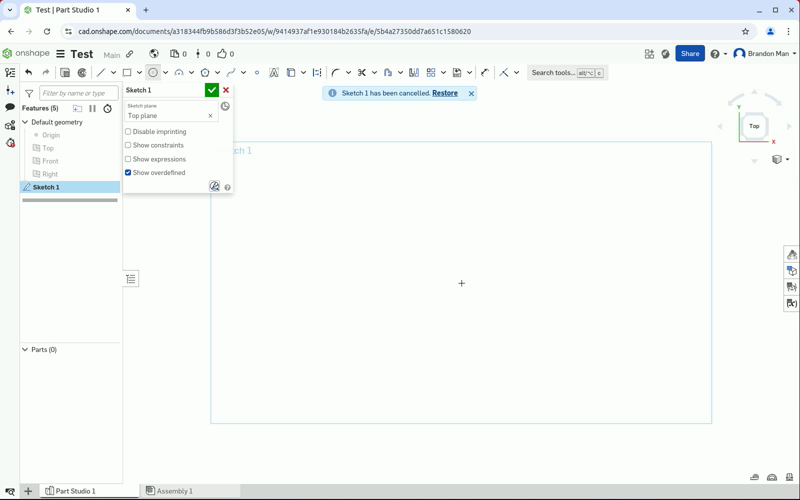
click(461, 282)
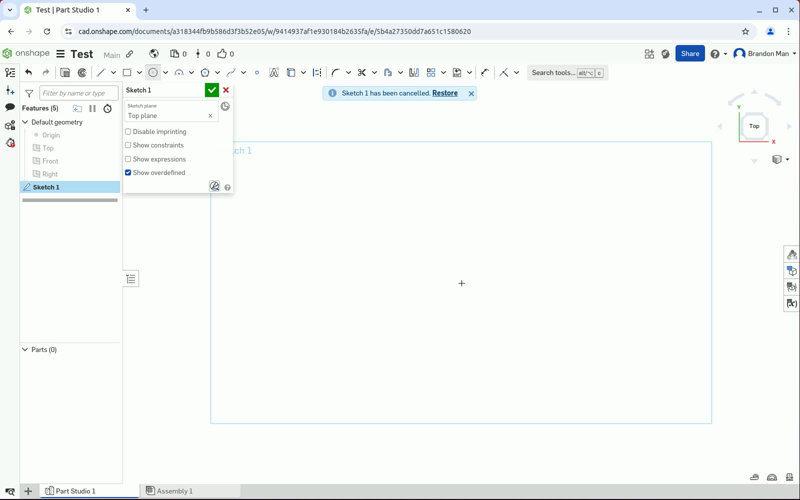
key_up(shift)
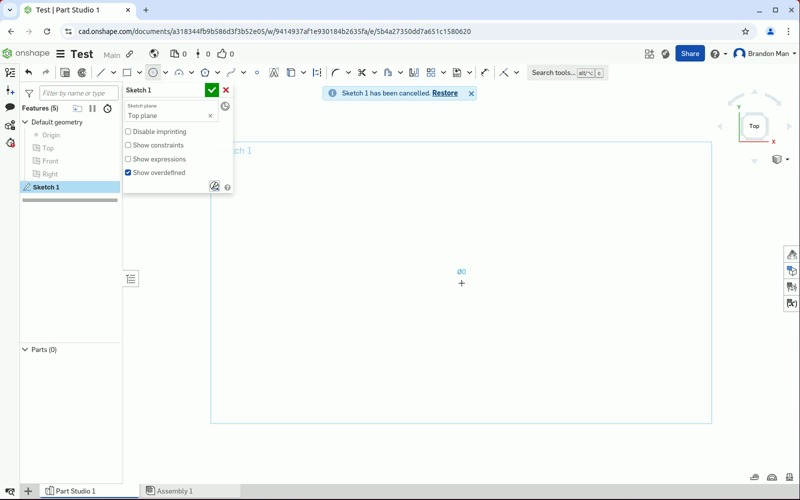
mouse_move(494, 282)
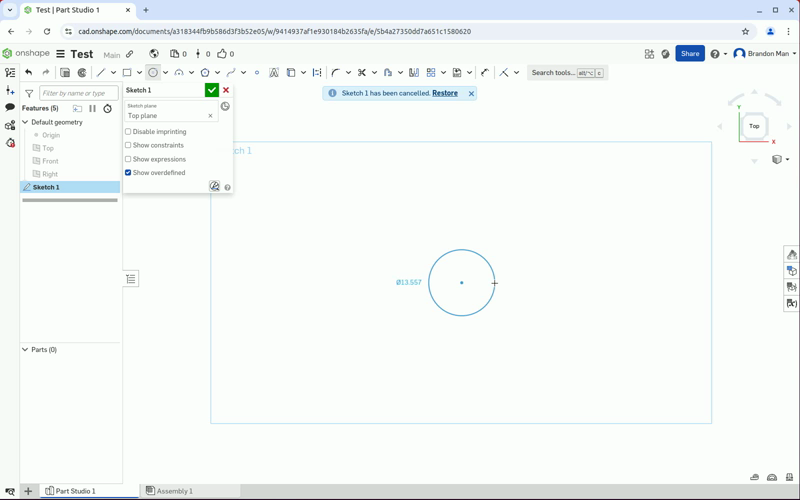
click(494, 282)
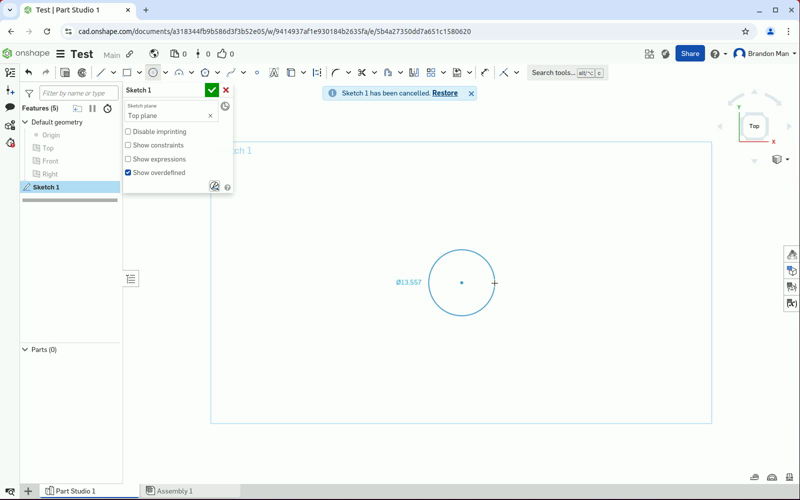
key(esc)
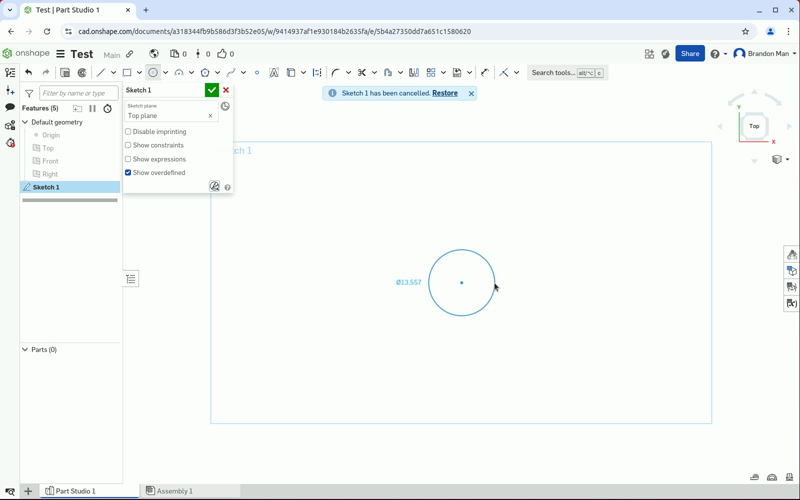
mouse_move(465, 304)
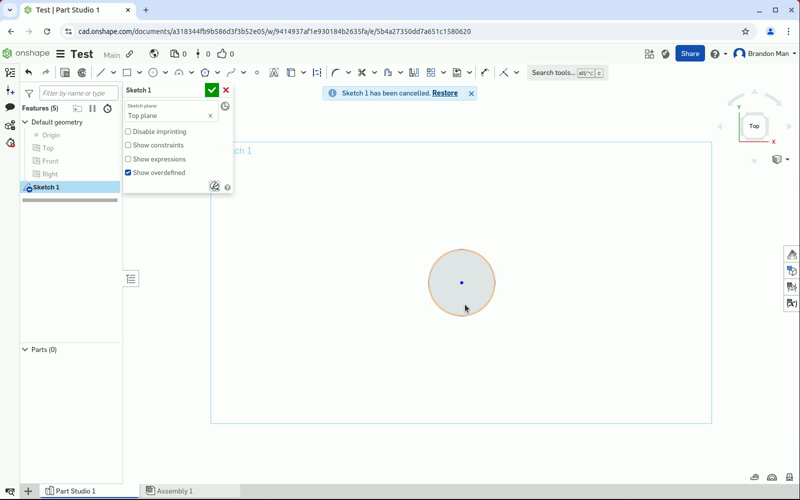
click(465, 304)
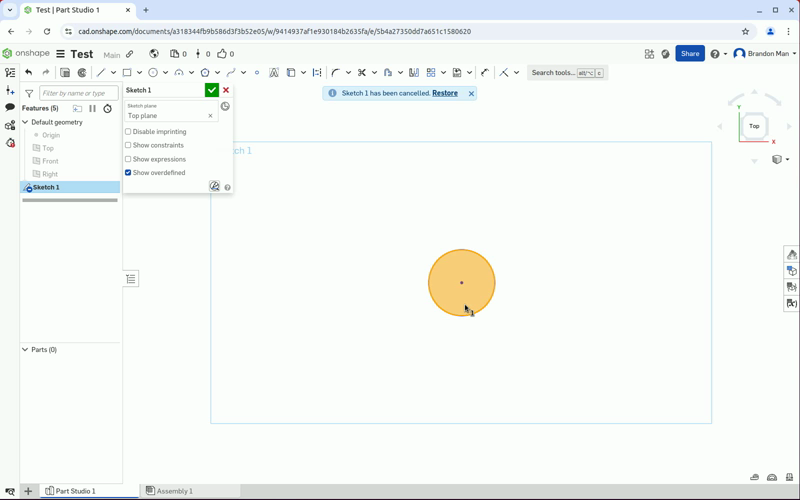
mouse_move(73, 352)
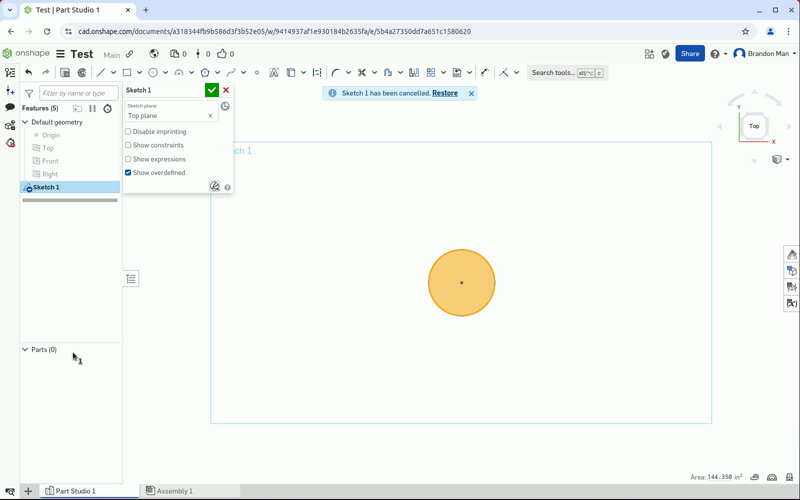
key(shift+y)
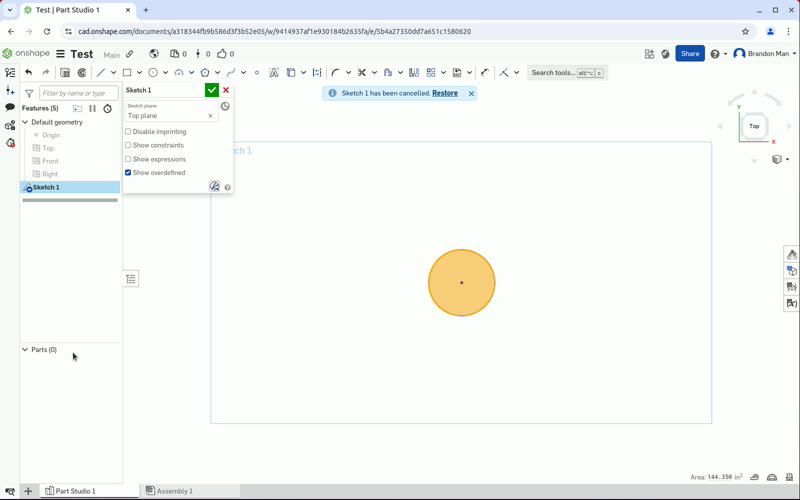
key(shift+e)
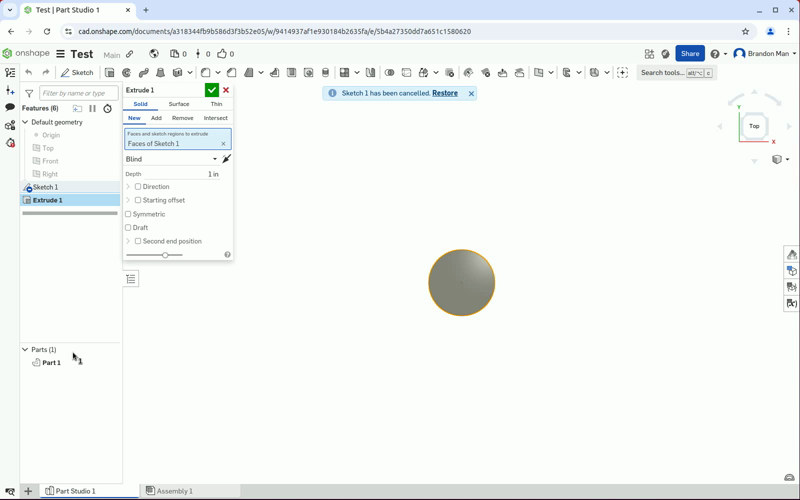
mouse_move(143, 106)
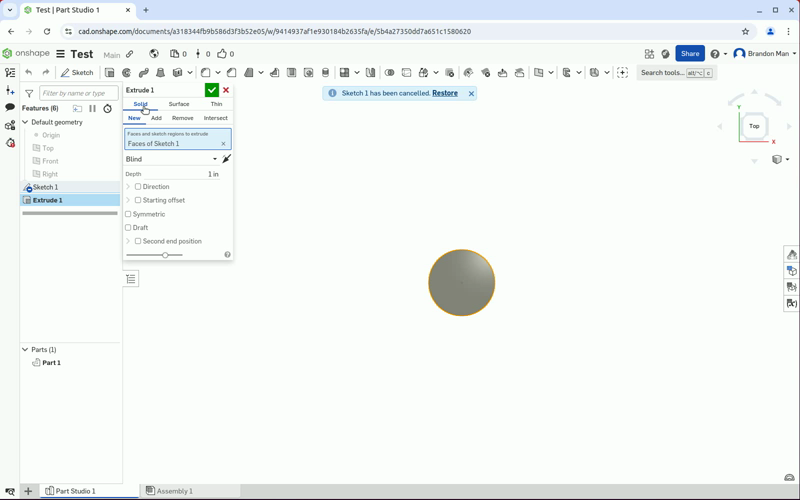
click(143, 106)
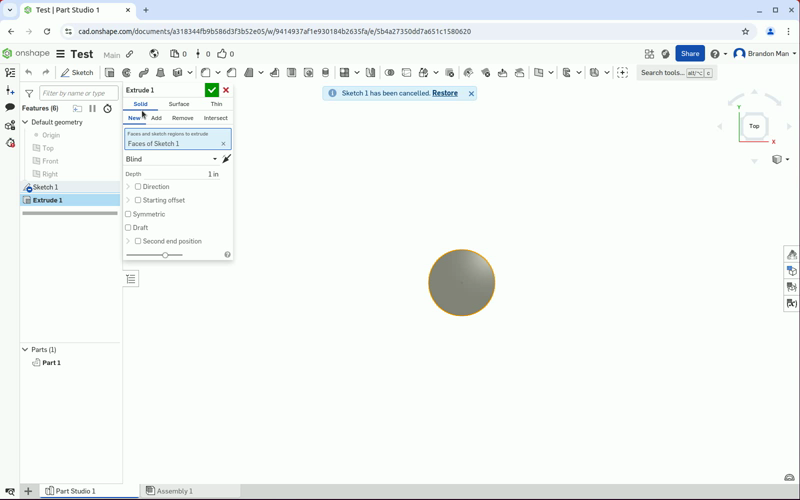
mouse_move(137, 120)
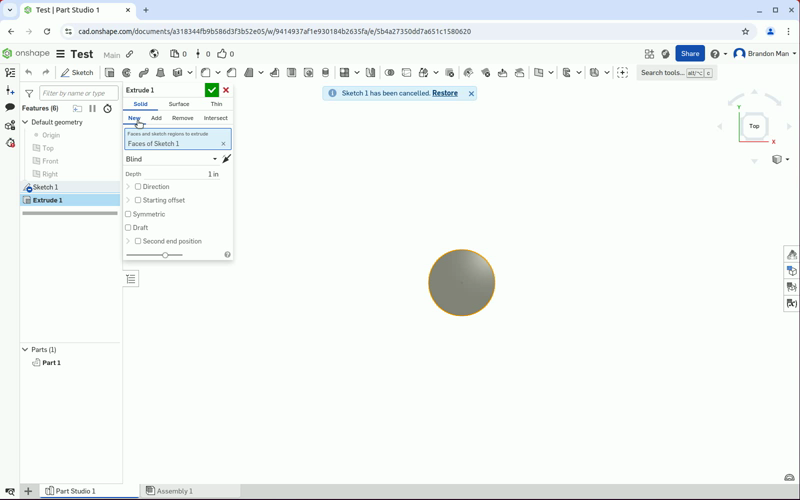
click(137, 120)
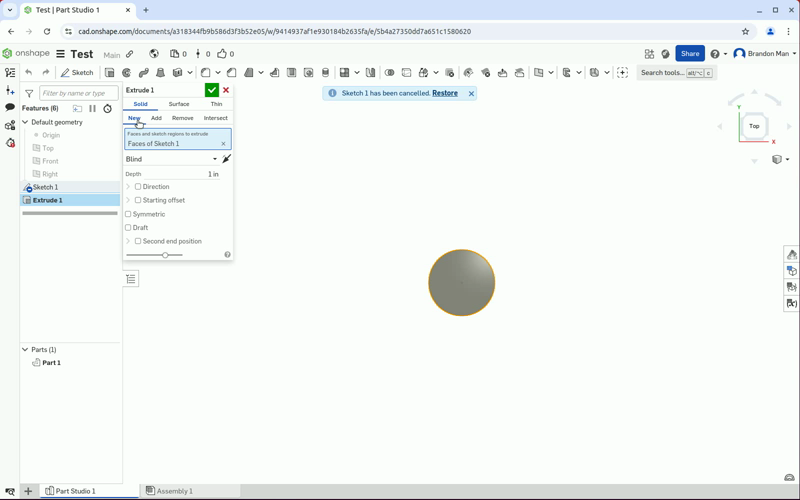
key(tab, 4)
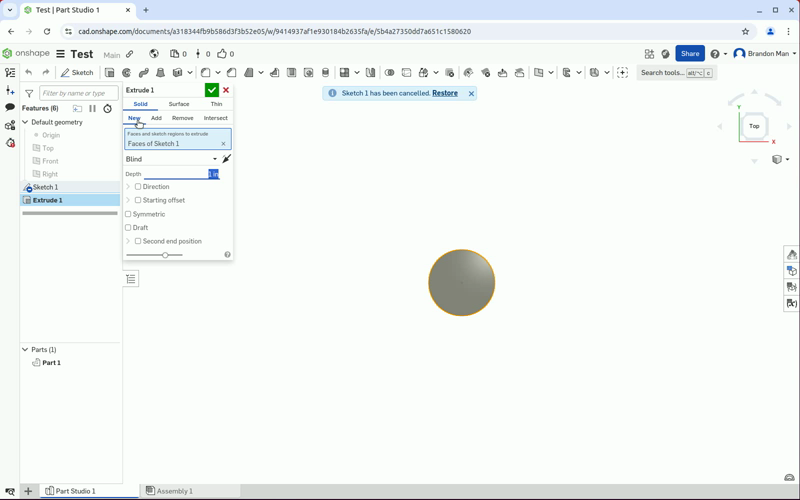
text(16.609)
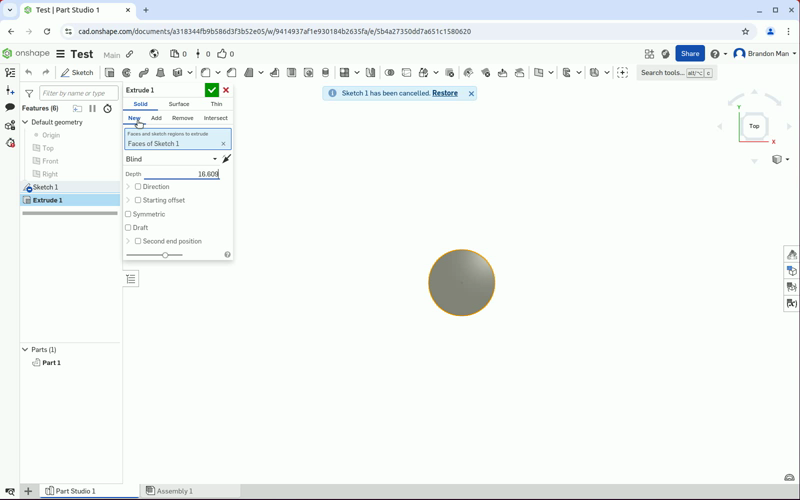
key(enter)
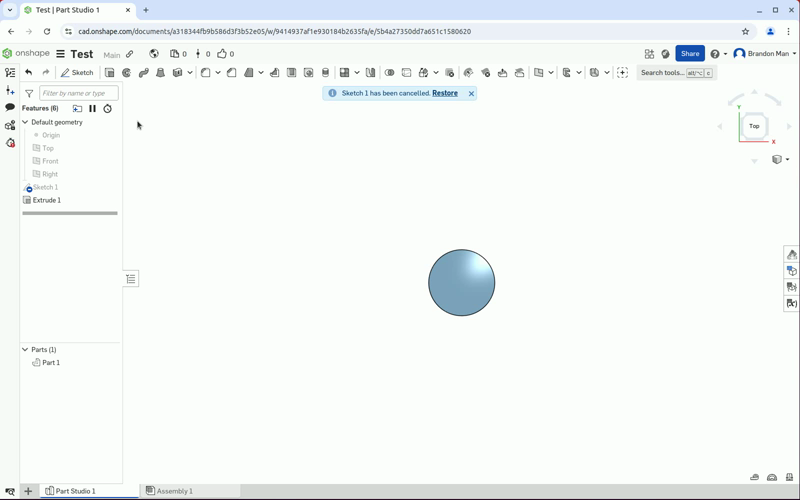
key(shift+h)
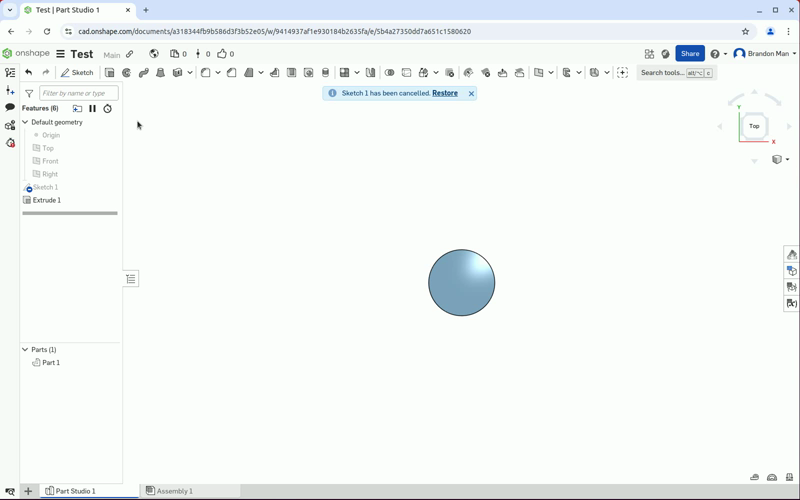
key(shift+h)
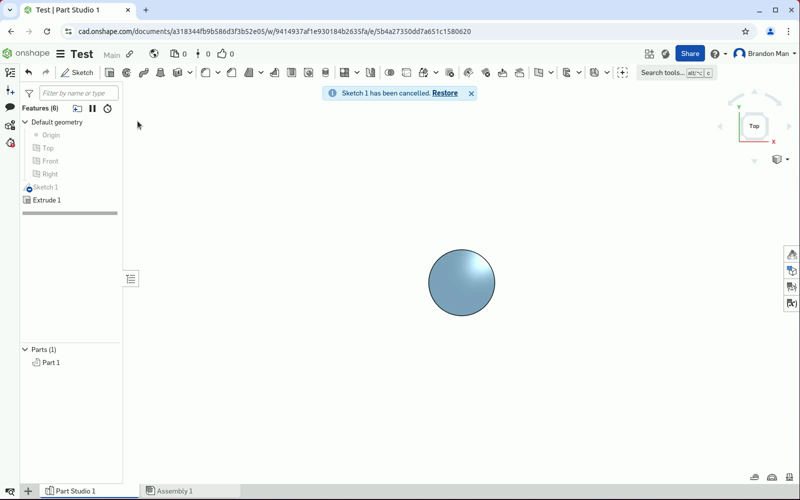
mouse_move(73, 189)
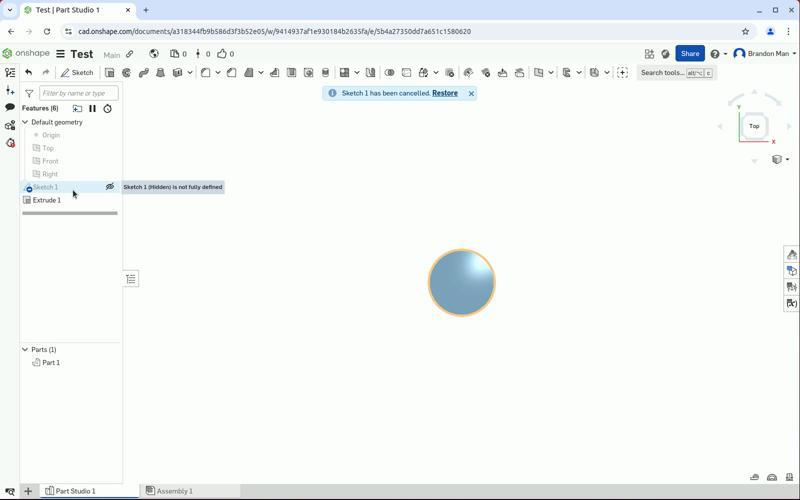
click(73, 189)
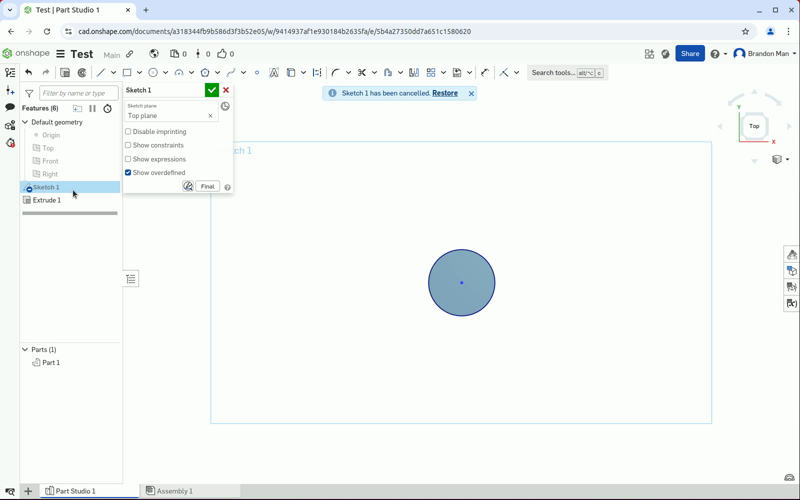
mouse_move(229, 92)
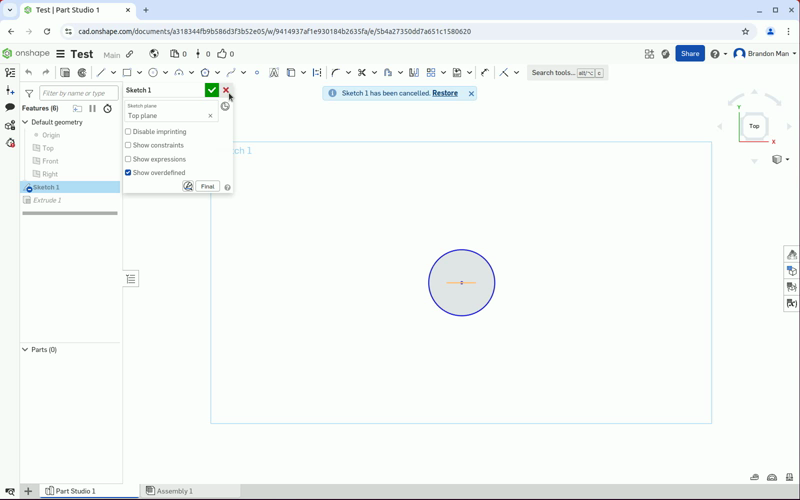
click(229, 92)
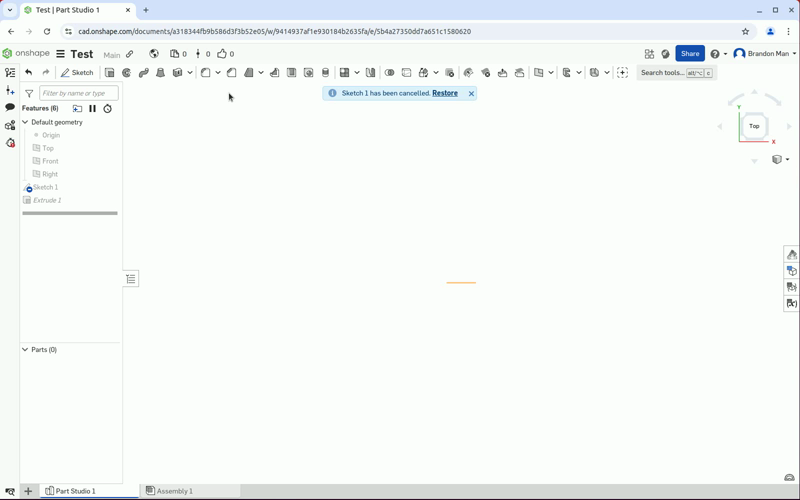
mouse_move(541, 75)
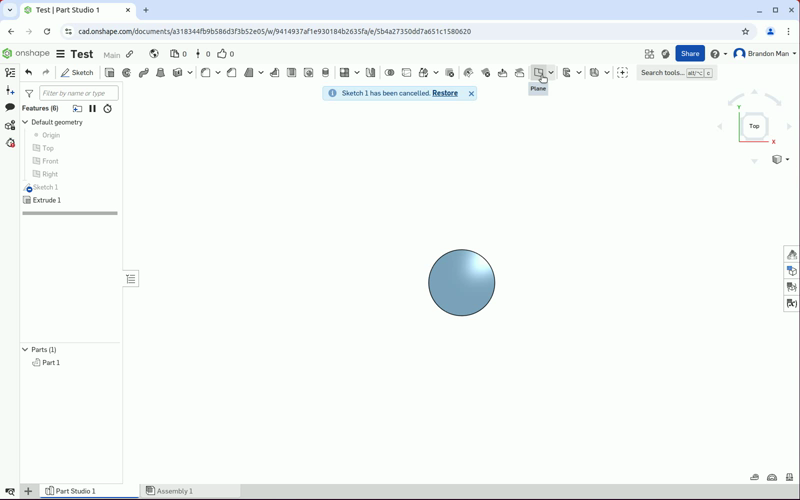
click(541, 75)
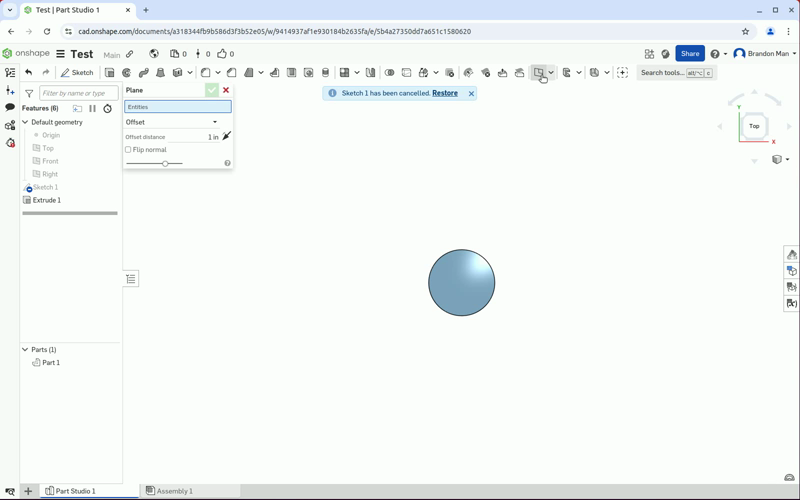
mouse_move(73, 150)
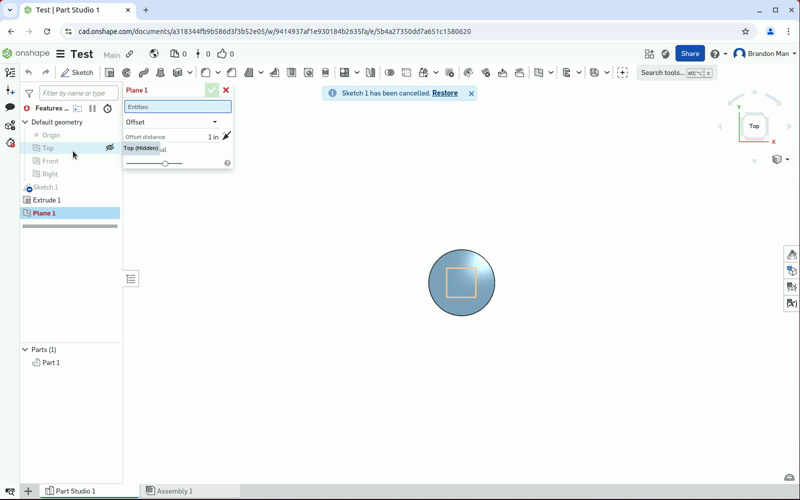
click(73, 150)
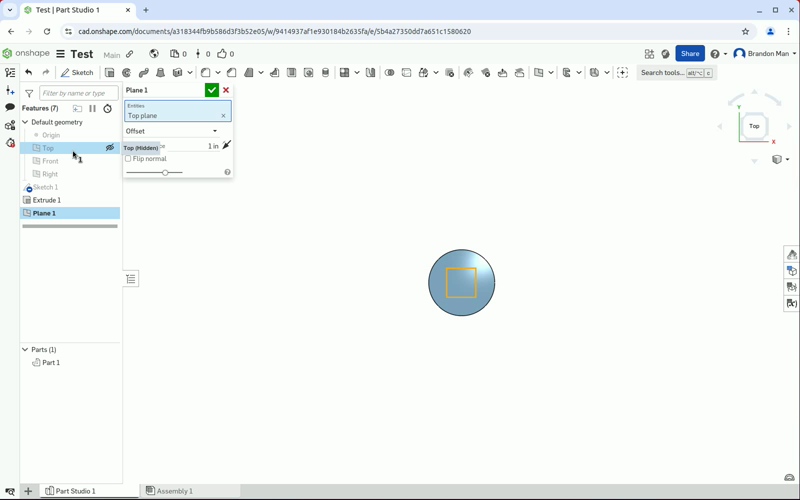
key(tab, 2)
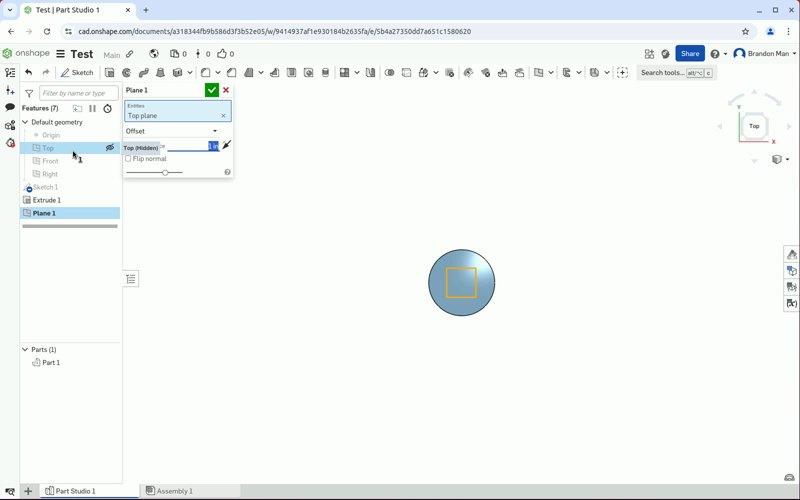
text(16.607)
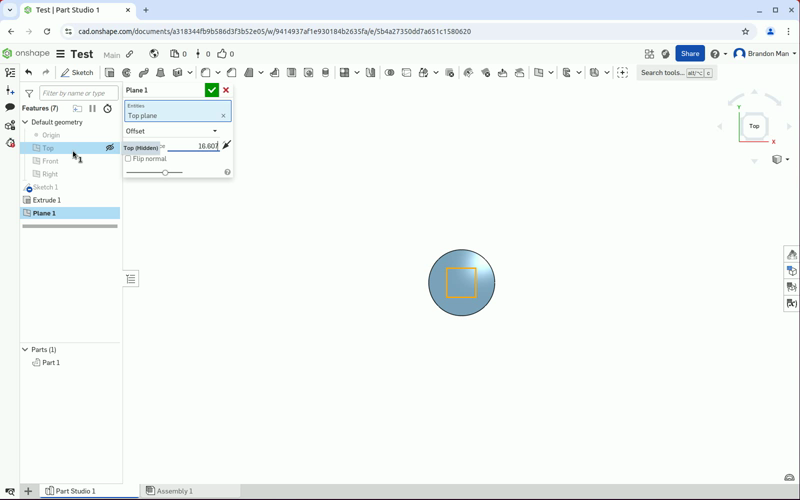
key(enter, 2)
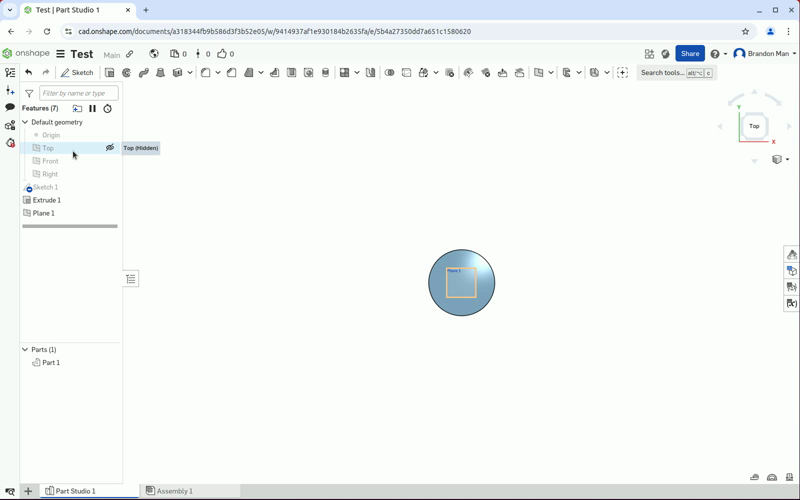
key(shift+s)
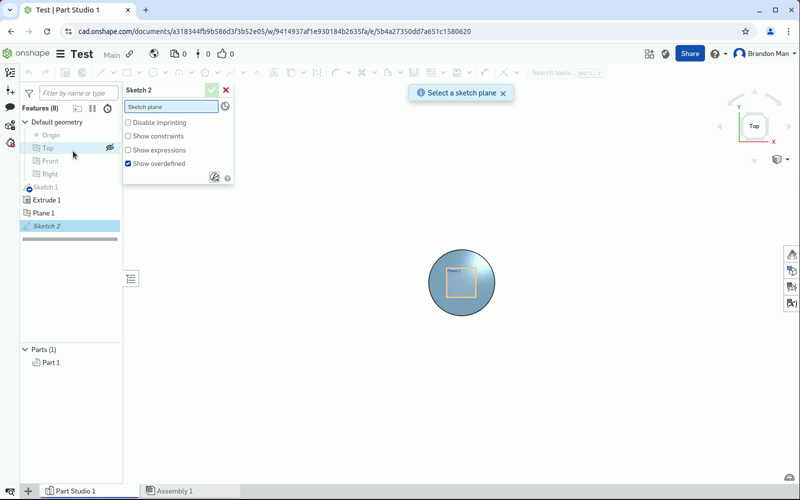
mouse_move(73, 215)
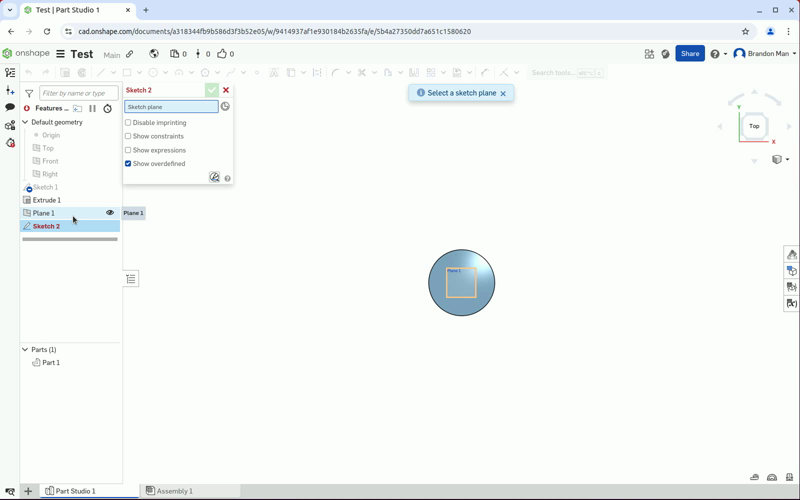
click(73, 215)
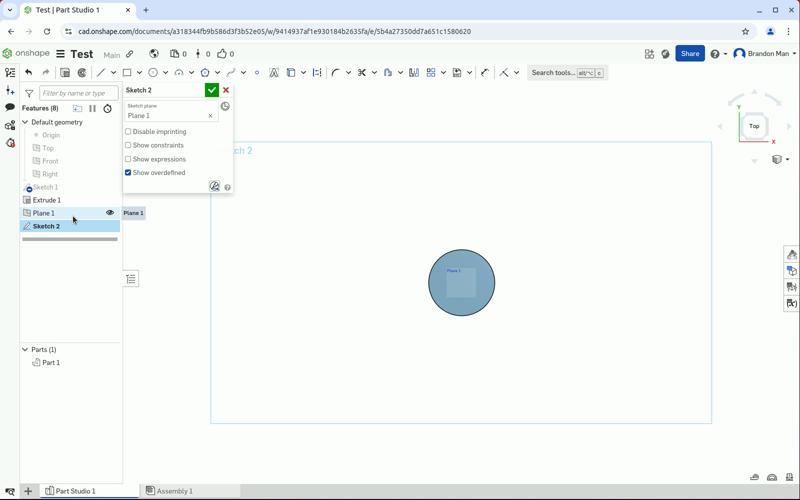
mouse_move(73, 352)
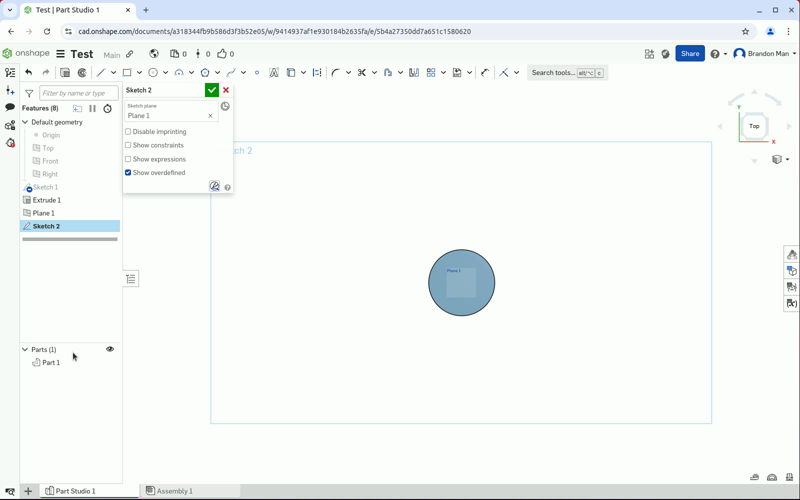
key(y)
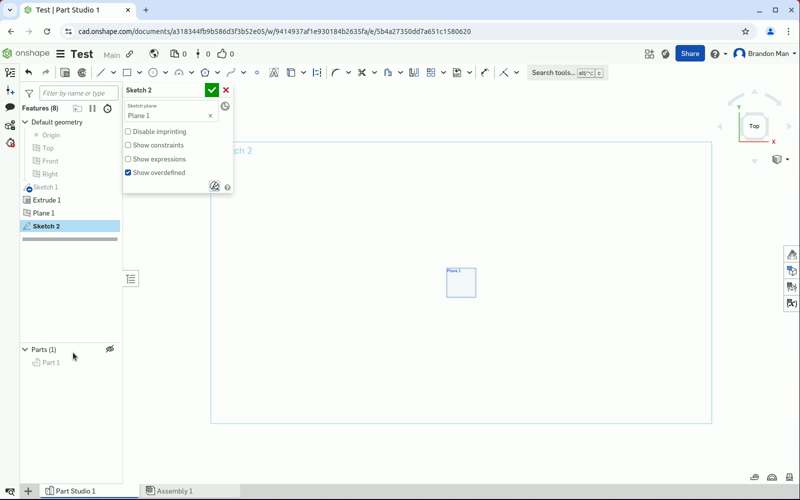
key(c)
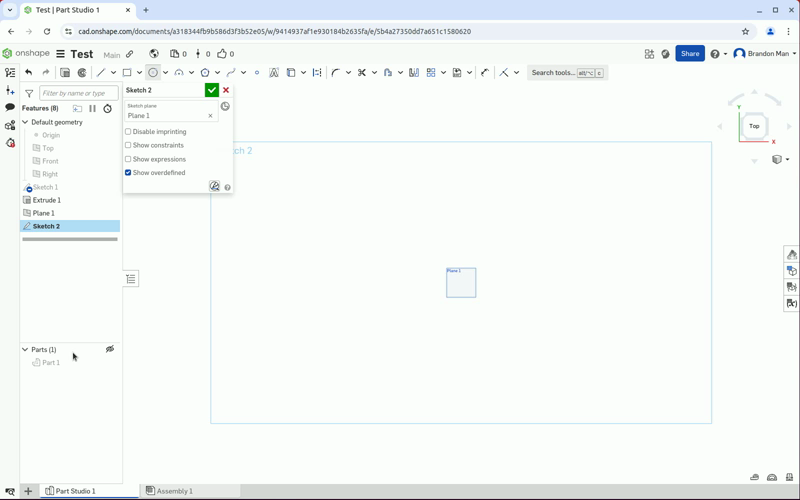
key_down(shift)
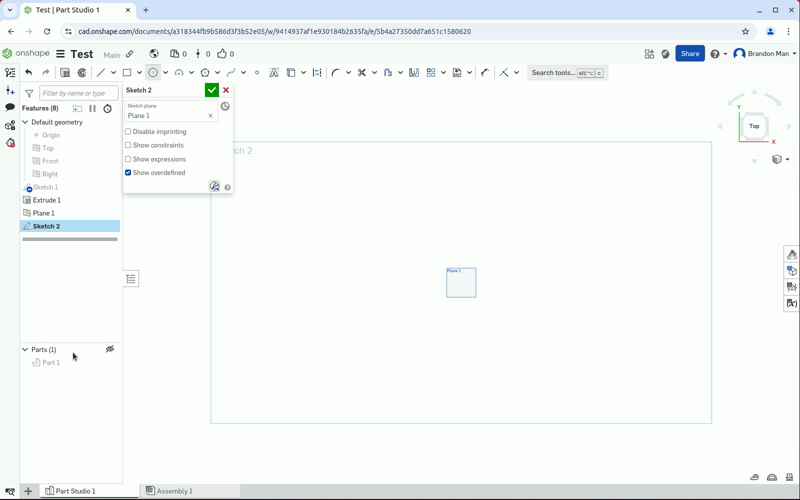
mouse_move(460, 282)
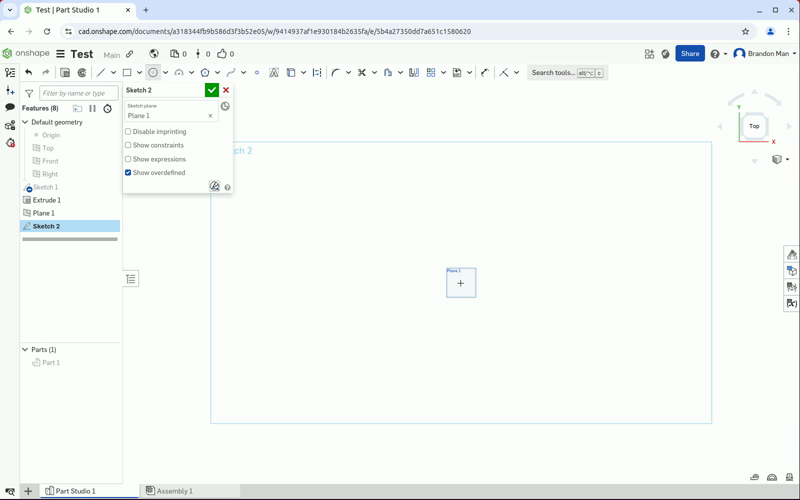
click(460, 282)
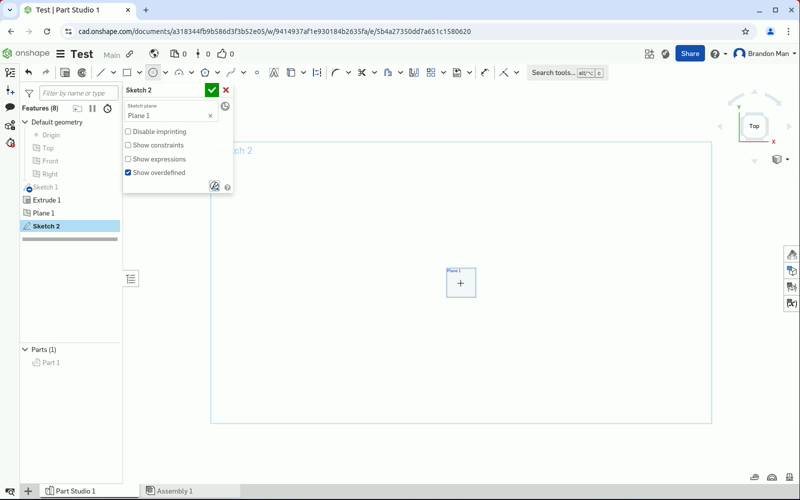
key_up(shift)
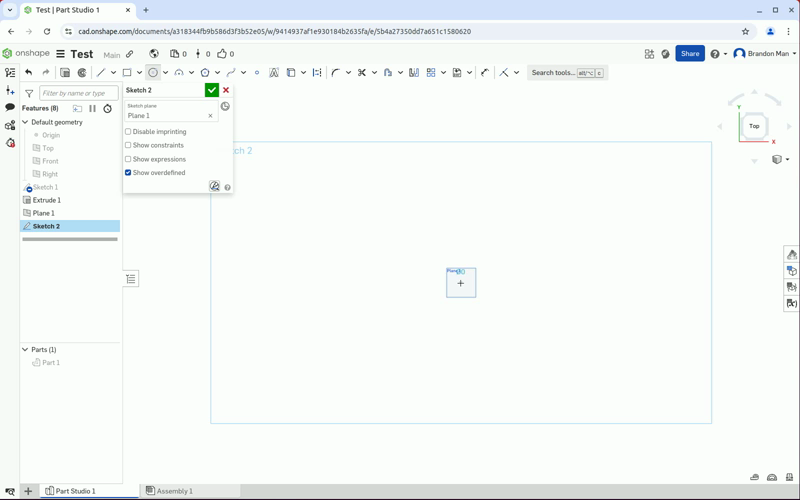
mouse_move(470, 282)
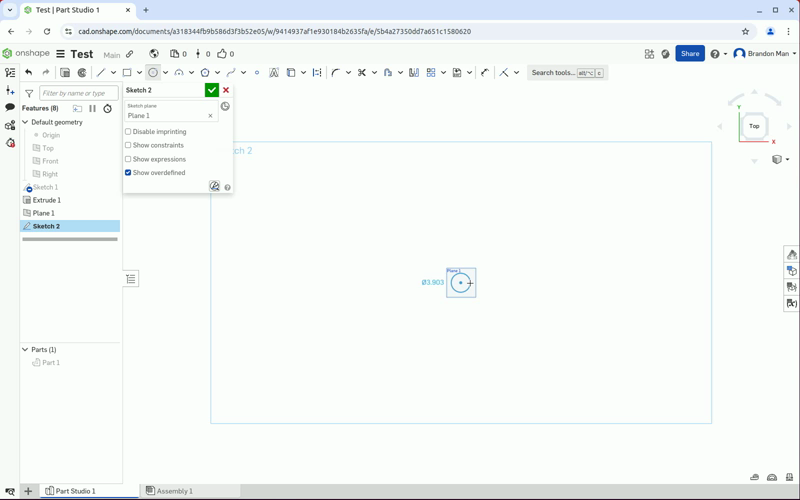
click(470, 282)
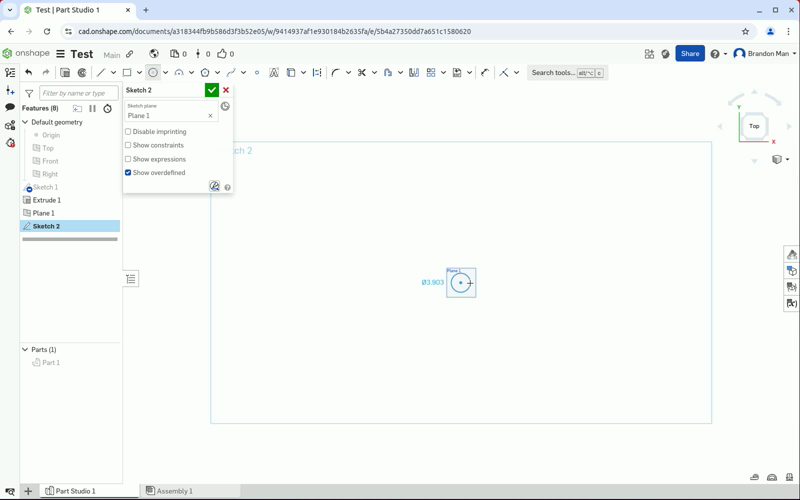
key(esc)
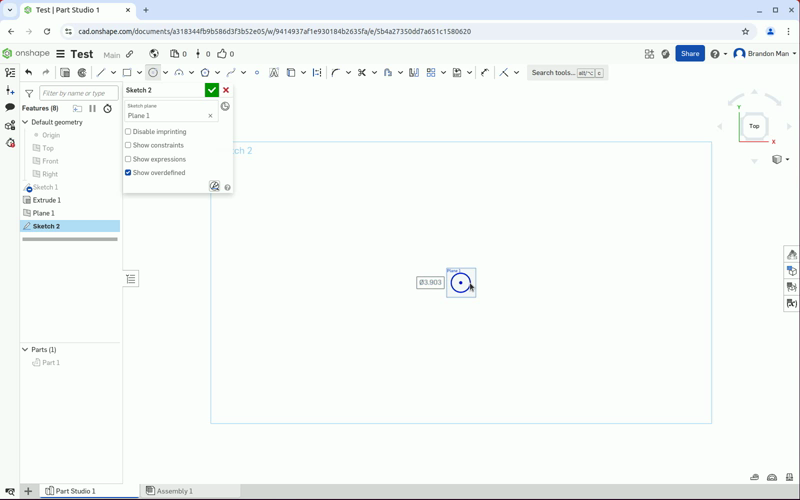
mouse_move(452, 280)
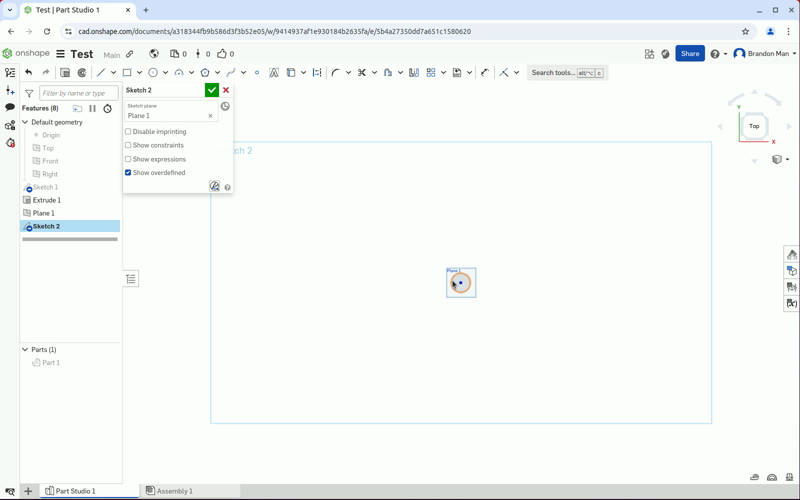
scroll(6)
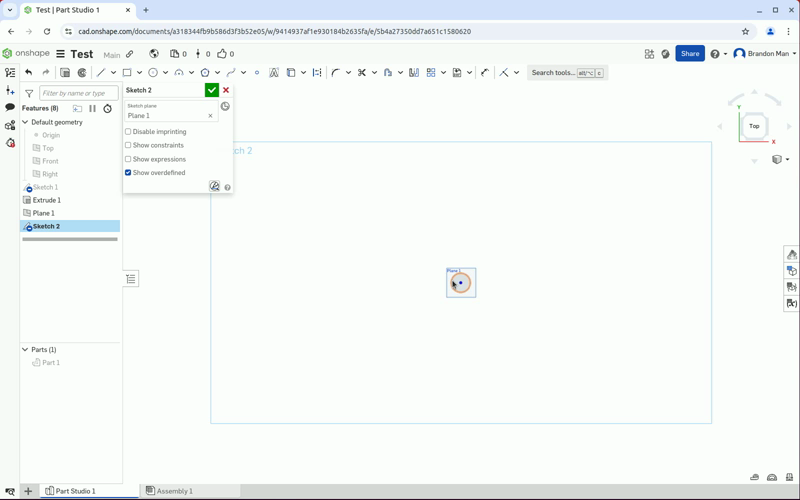
scroll(6)
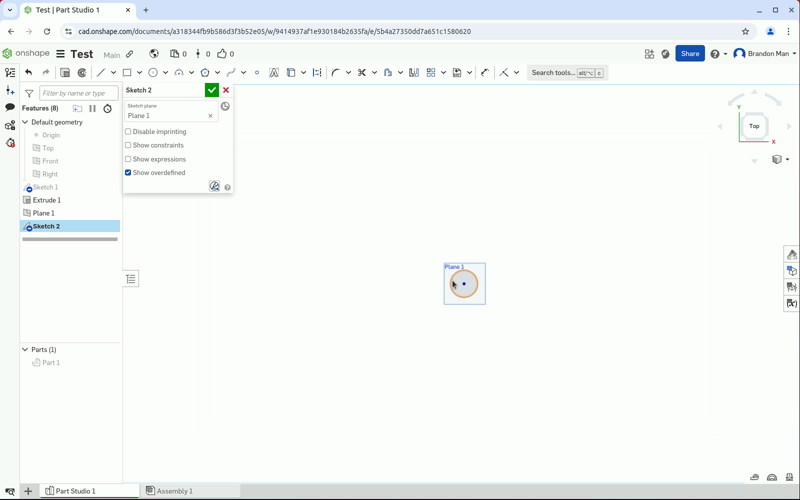
scroll(6)
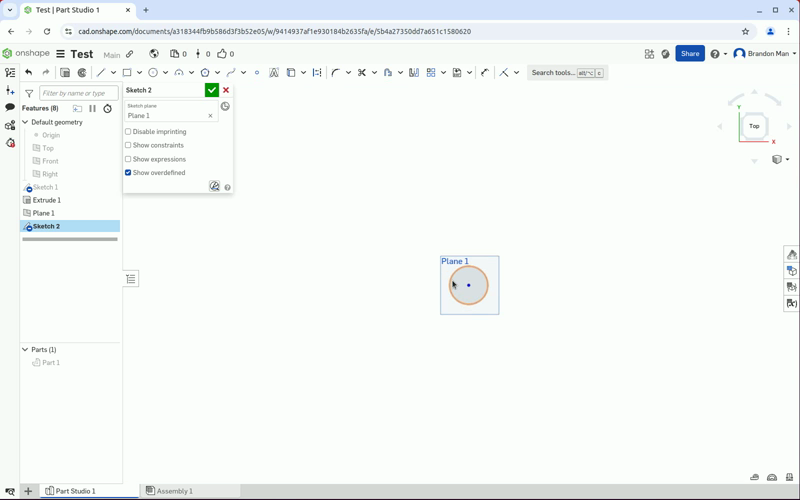
scroll(6)
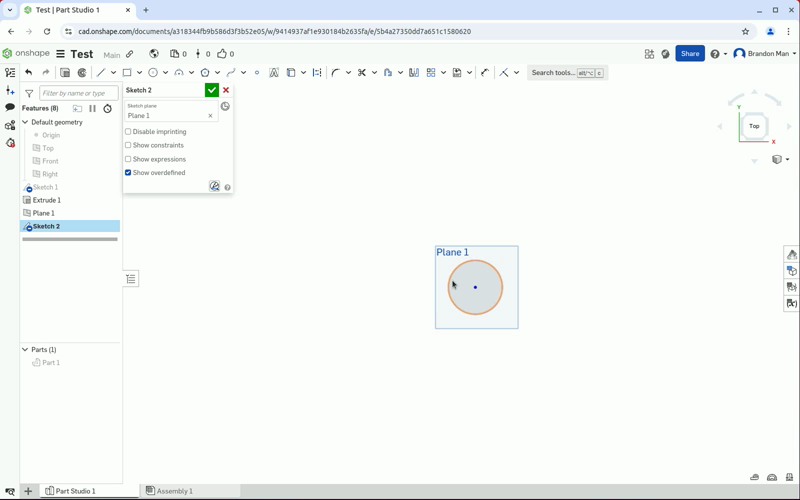
scroll(6)
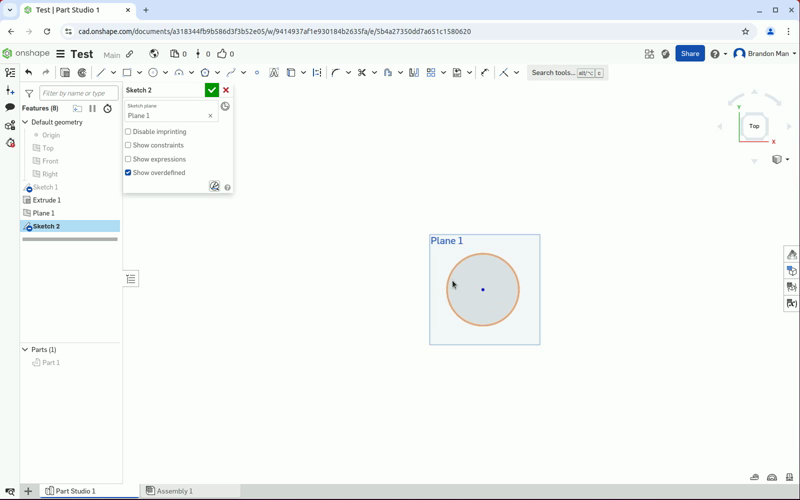
scroll(6)
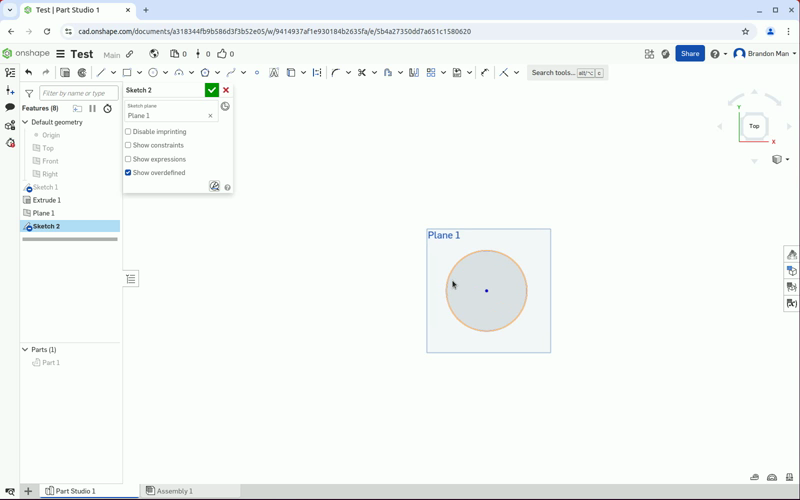
scroll(6)
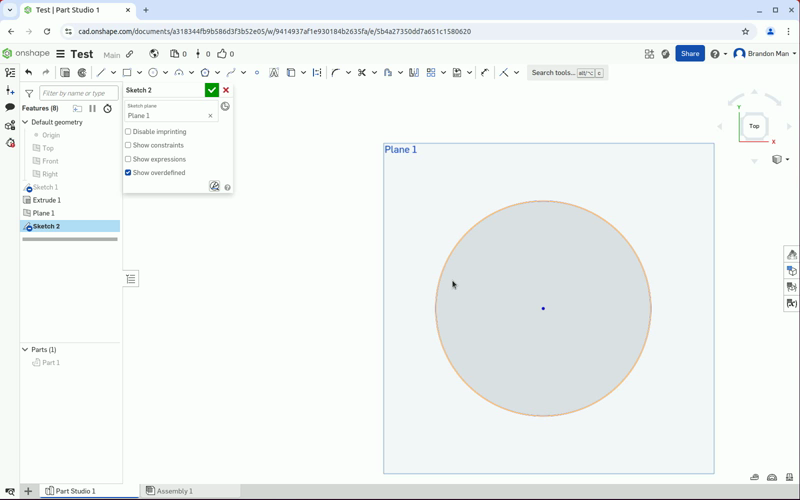
click(452, 280)
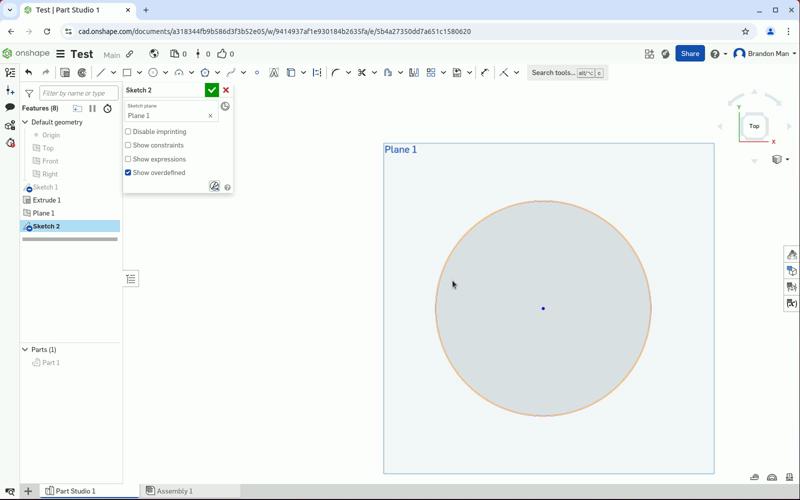
scroll(-6)
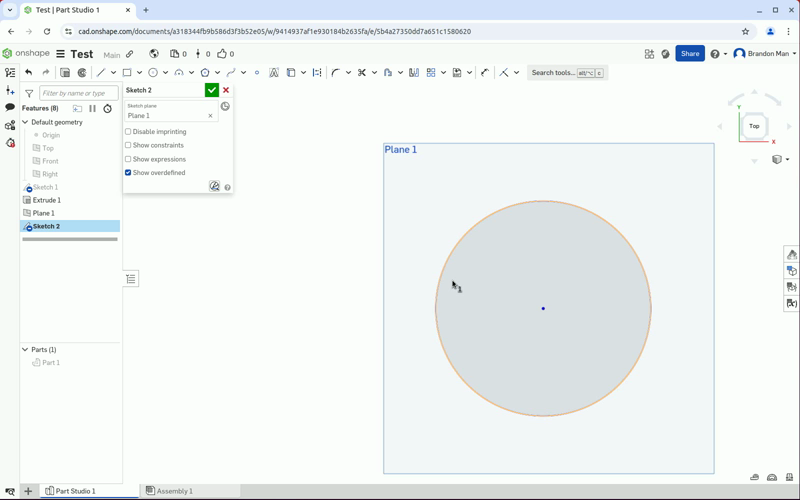
scroll(-6)
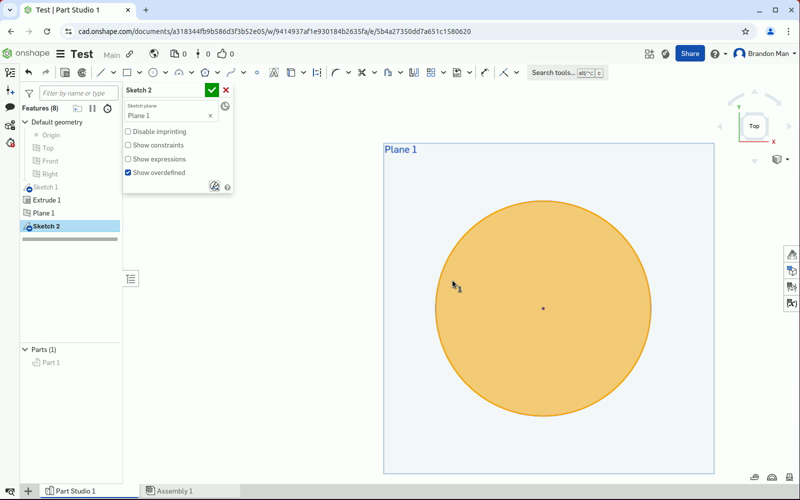
scroll(-6)
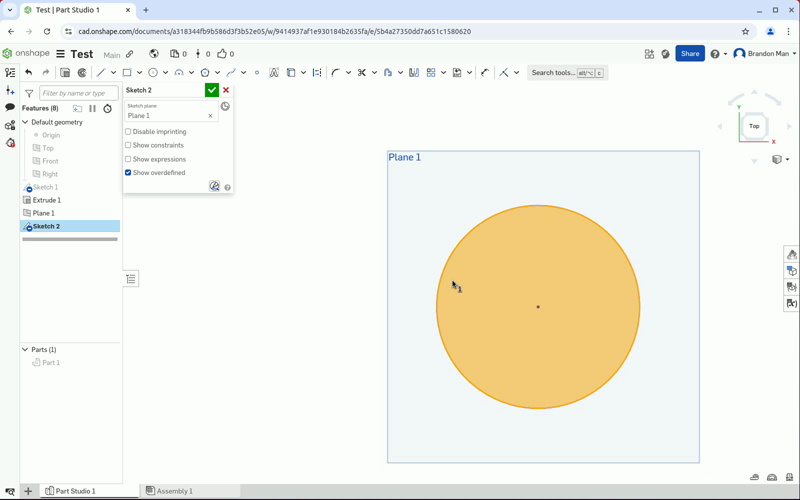
scroll(-6)
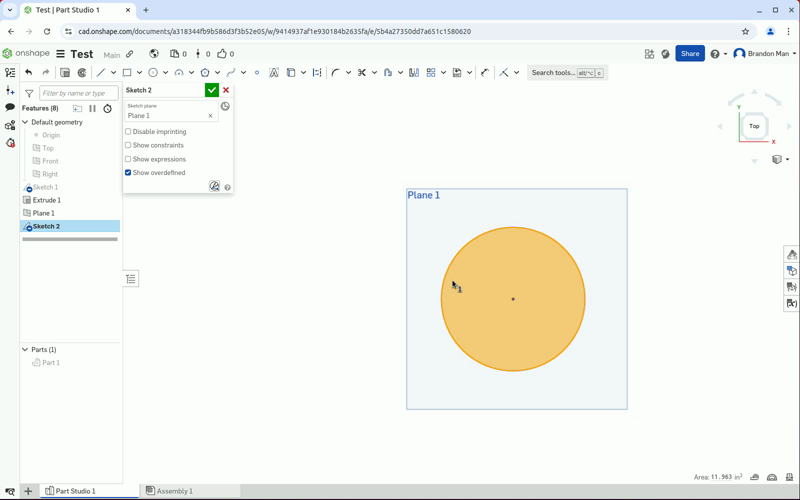
scroll(-6)
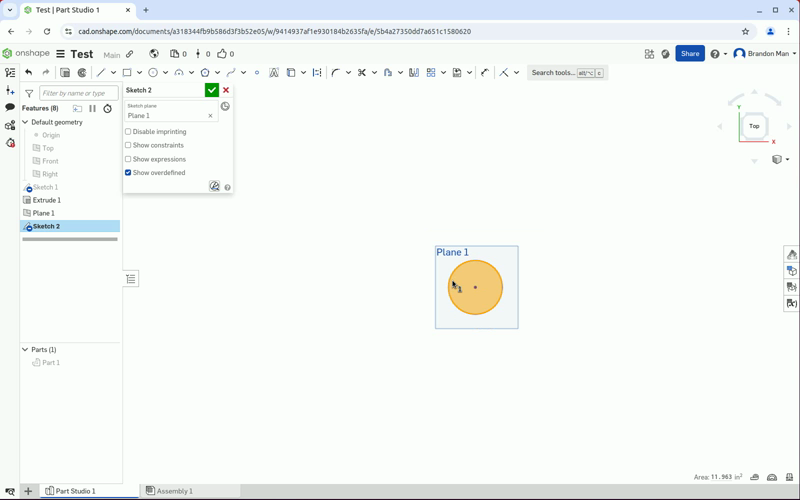
scroll(-6)
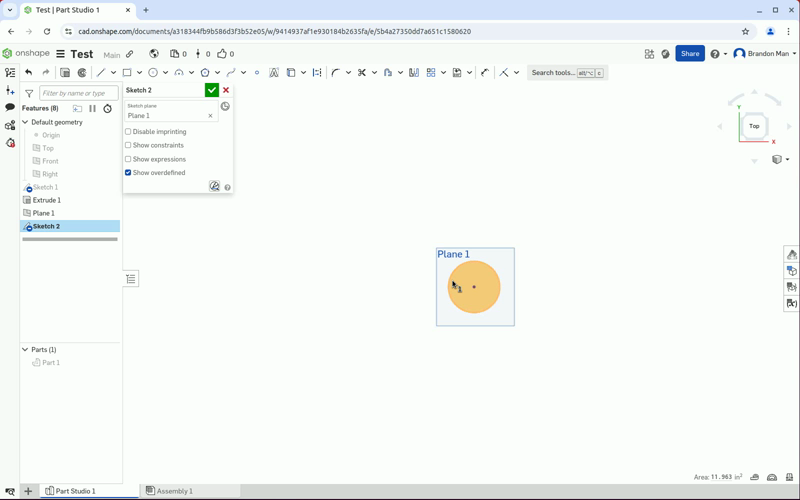
scroll(-6)
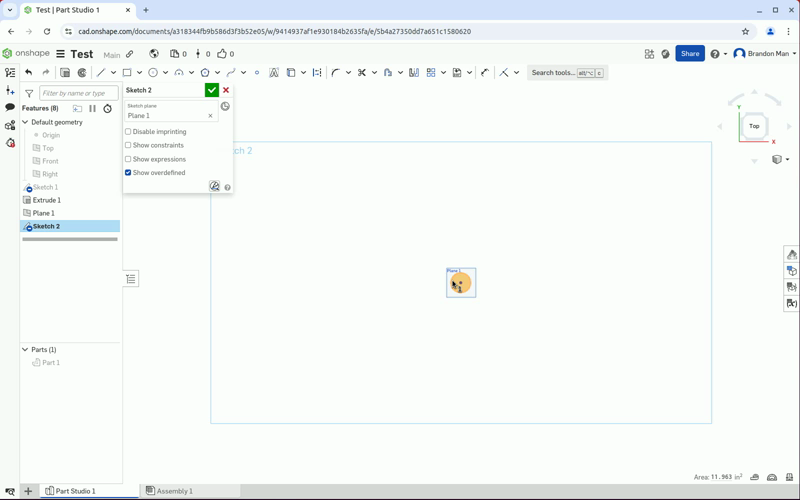
mouse_move(73, 352)
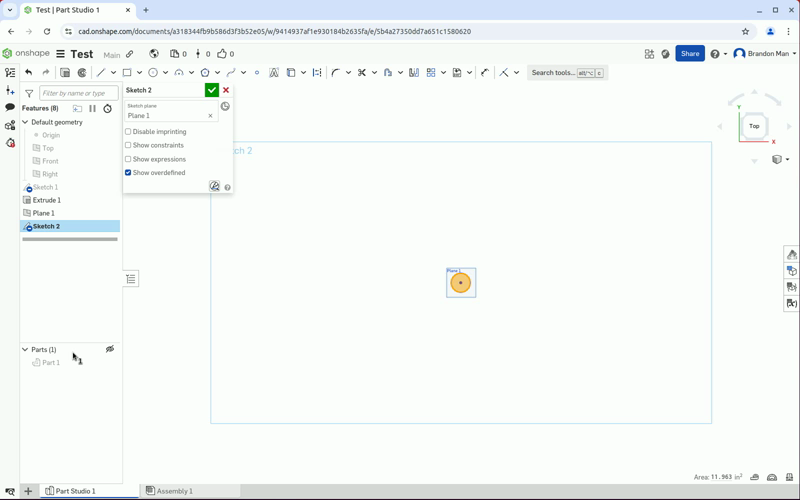
key(shift+y)
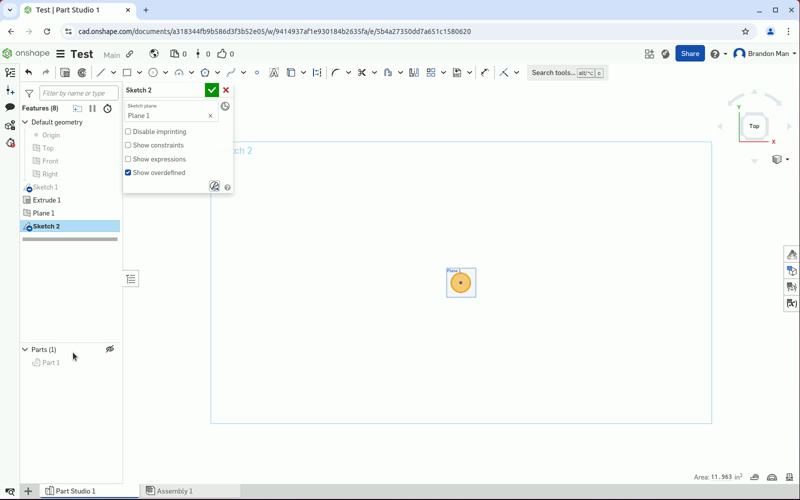
key(shift+e)
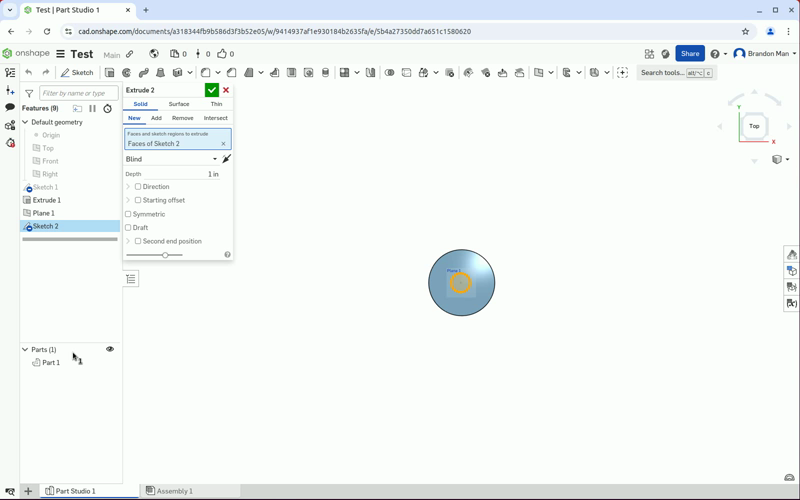
mouse_move(143, 106)
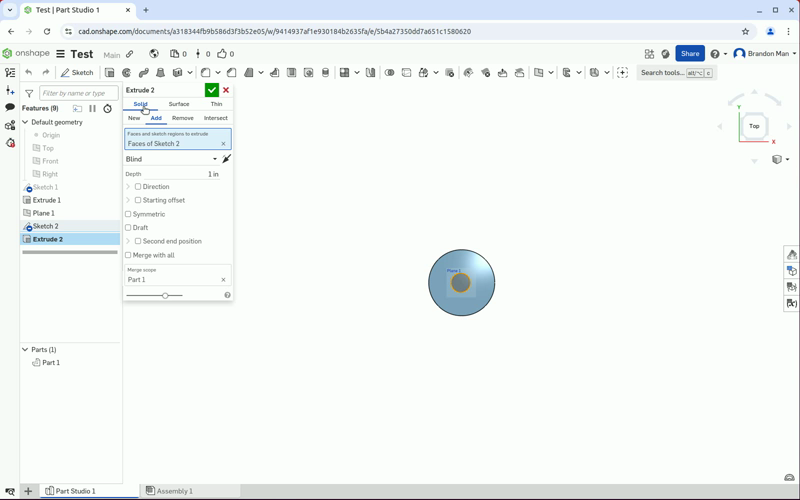
click(143, 106)
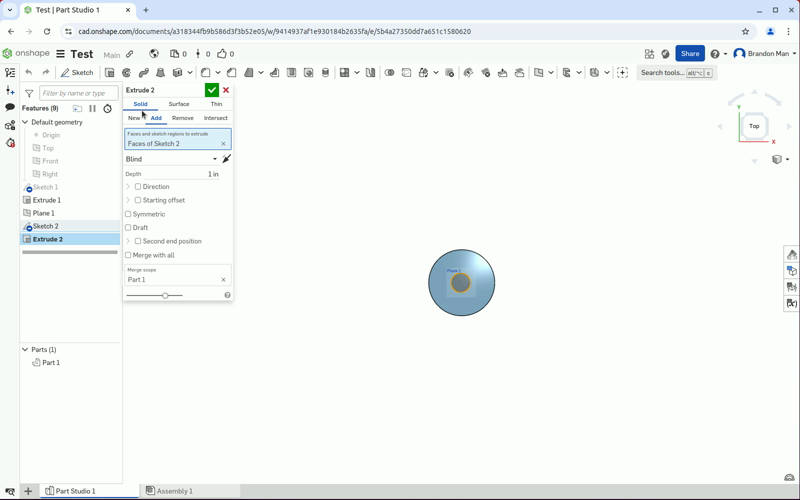
mouse_move(137, 120)
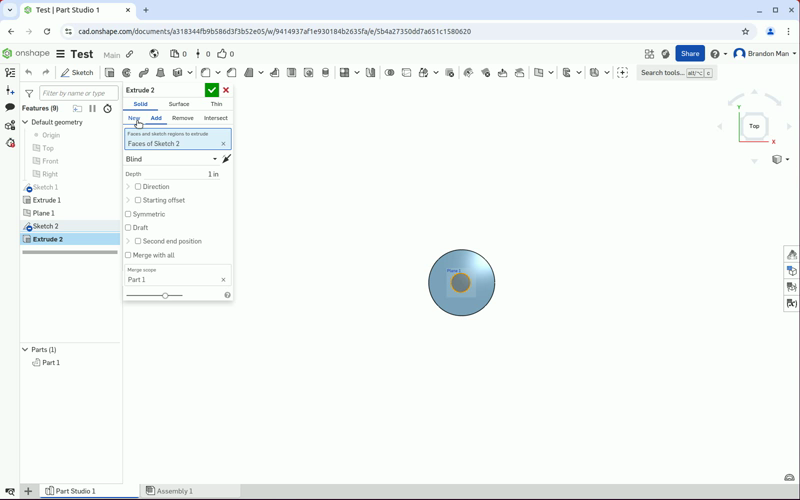
click(137, 120)
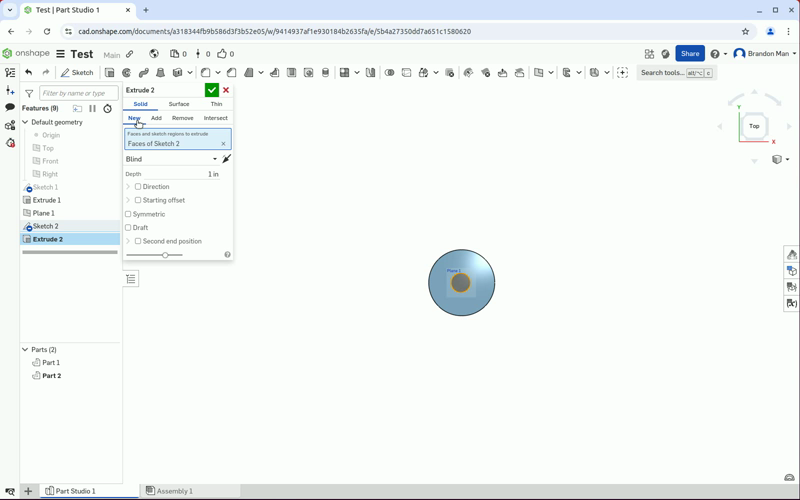
key(tab, 4)
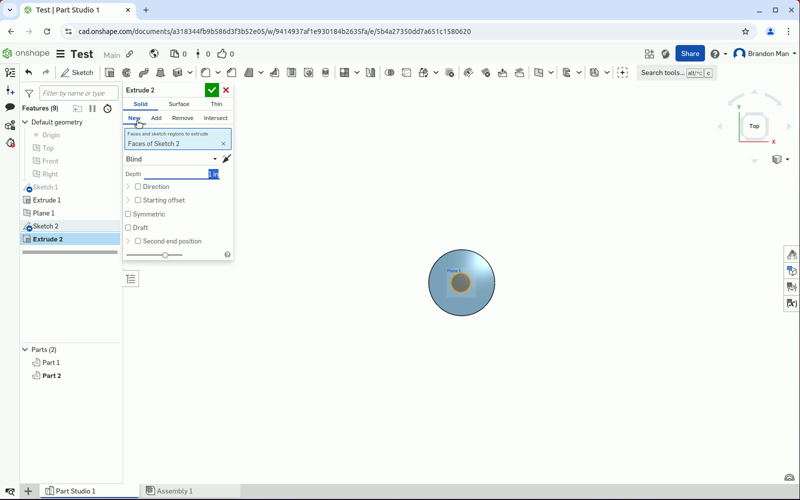
text(6.499)
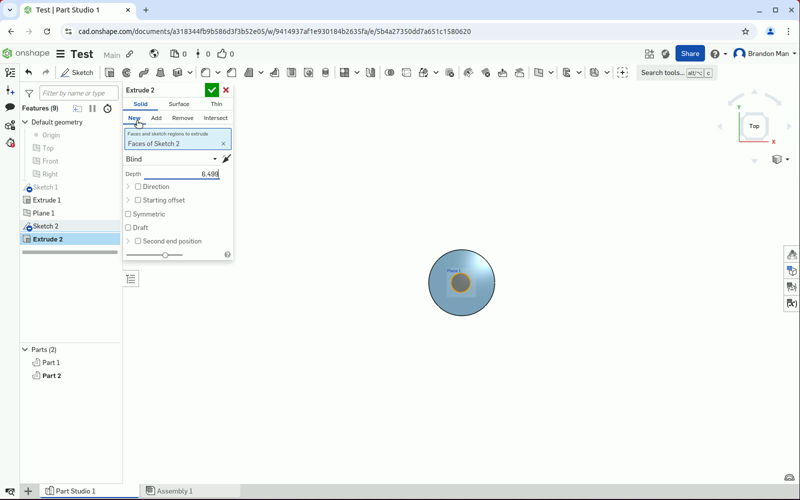
key(enter)
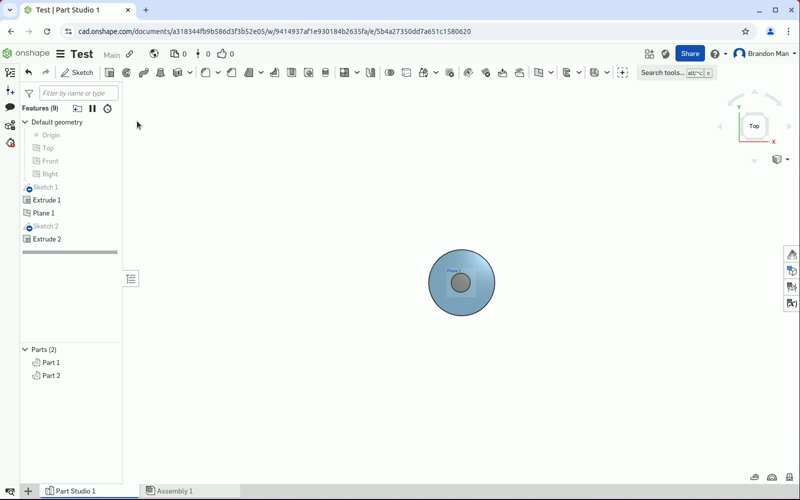
key(shift+h)
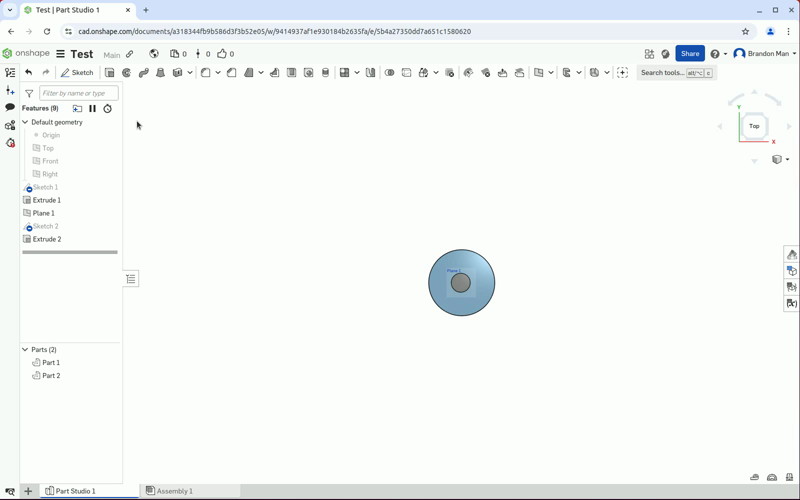
key(shift+h)
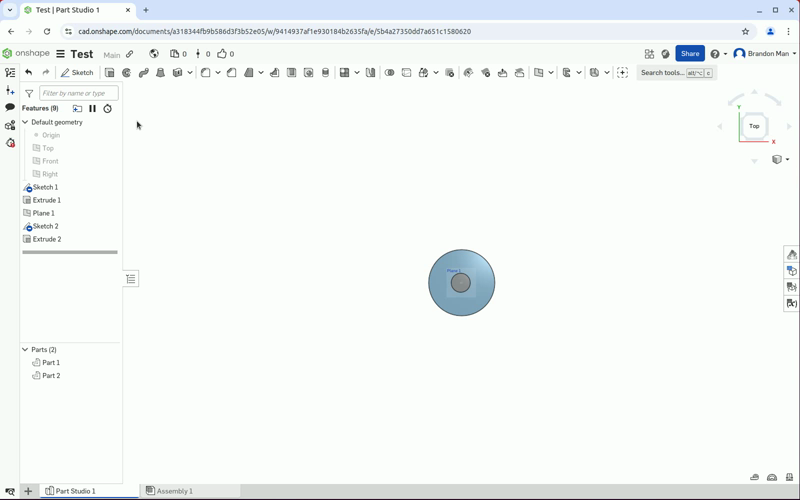
key(shift+7)
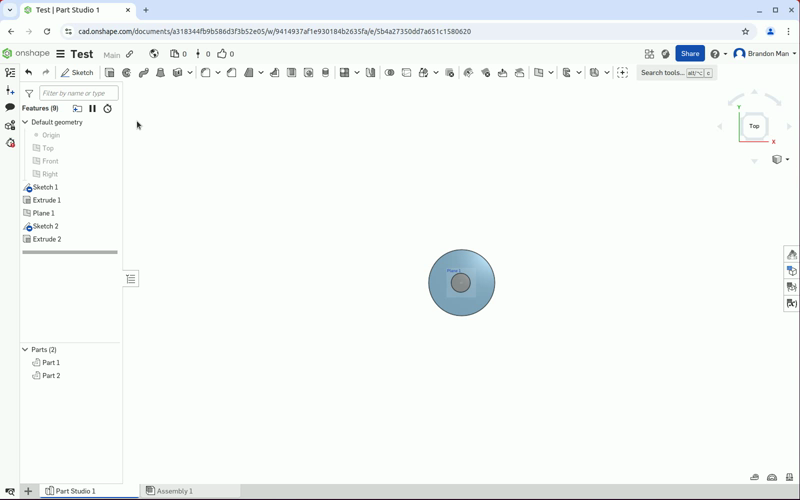
key(up, 3)
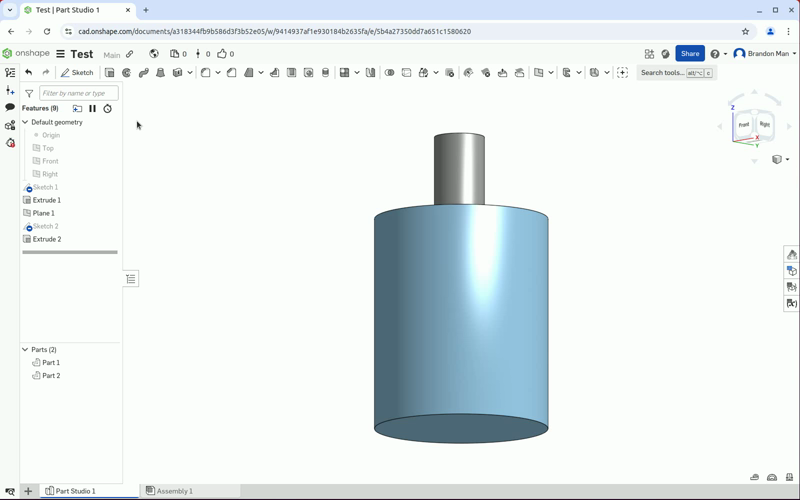
key(left, 3)
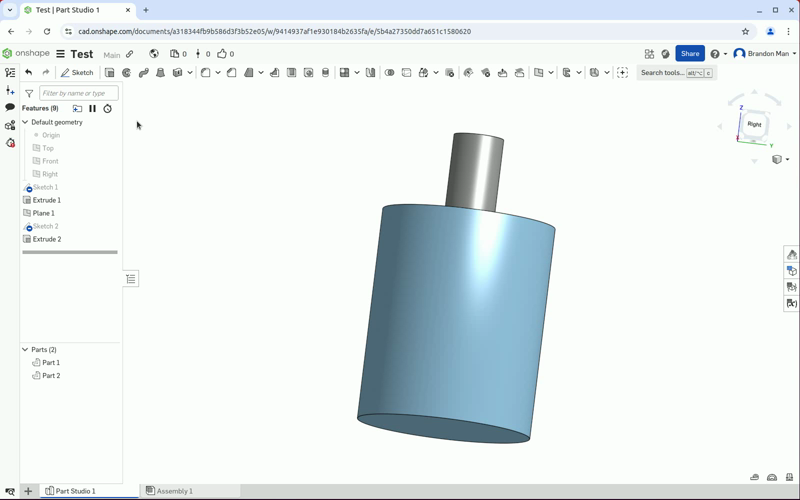
key(right, 3)
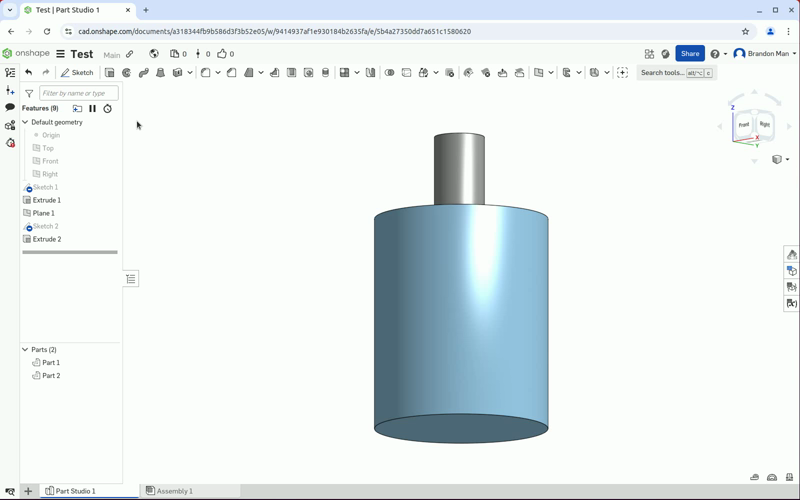
key(down, 3)
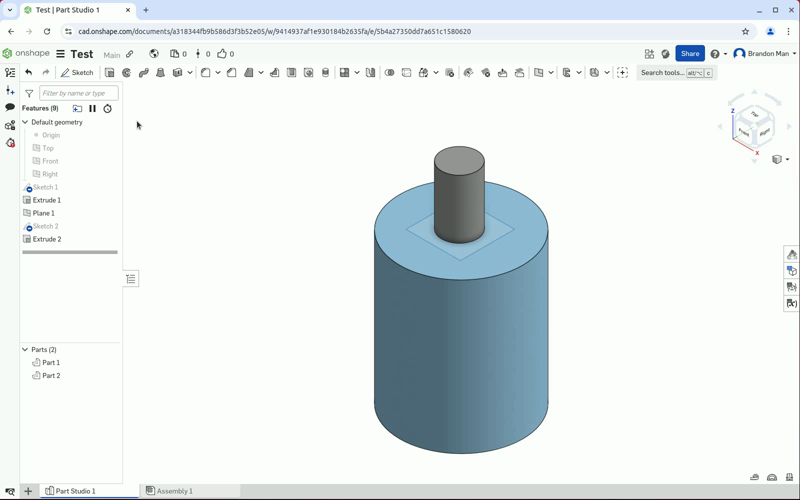
mouse_move(73, 189)
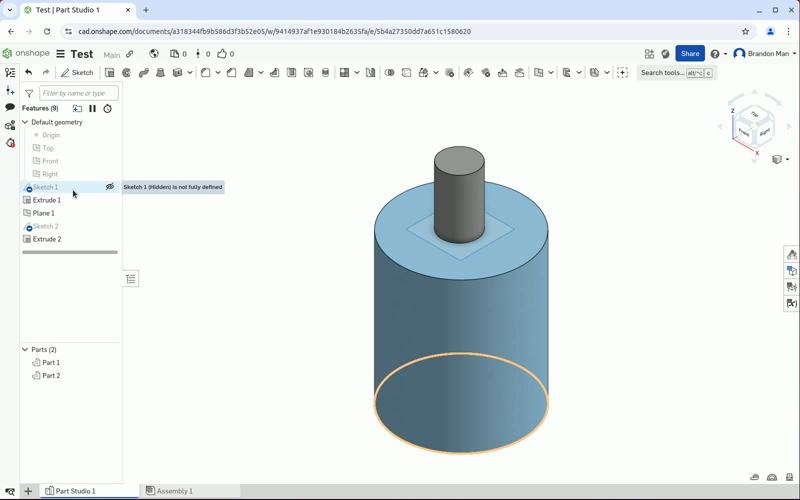
click(73, 189)